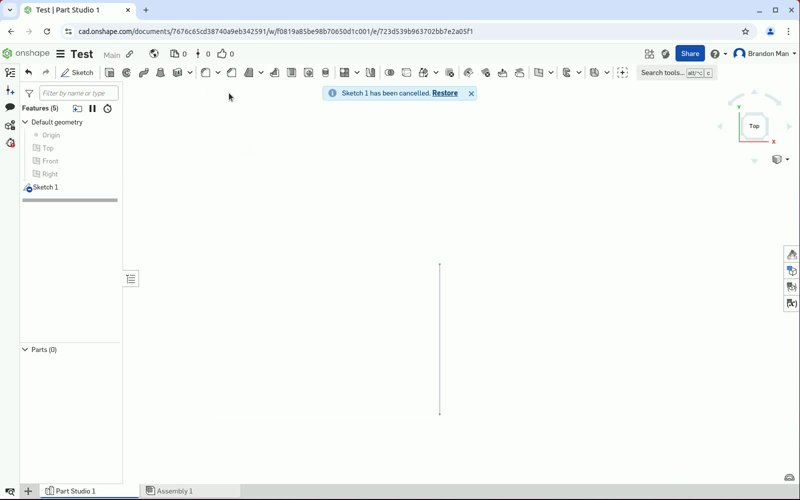
key(shift+h)
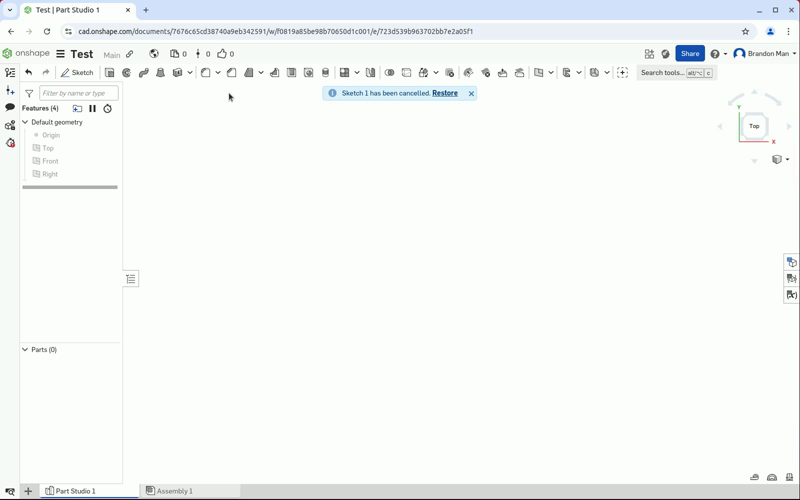
mouse_move(73, 352)
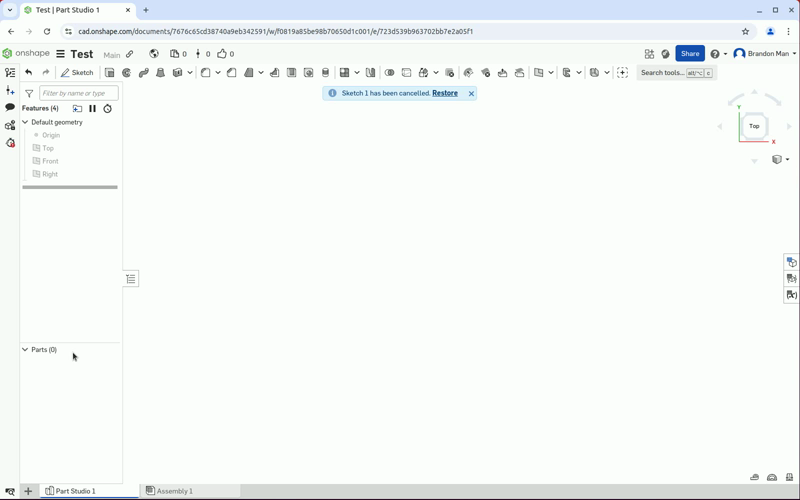
key(y)
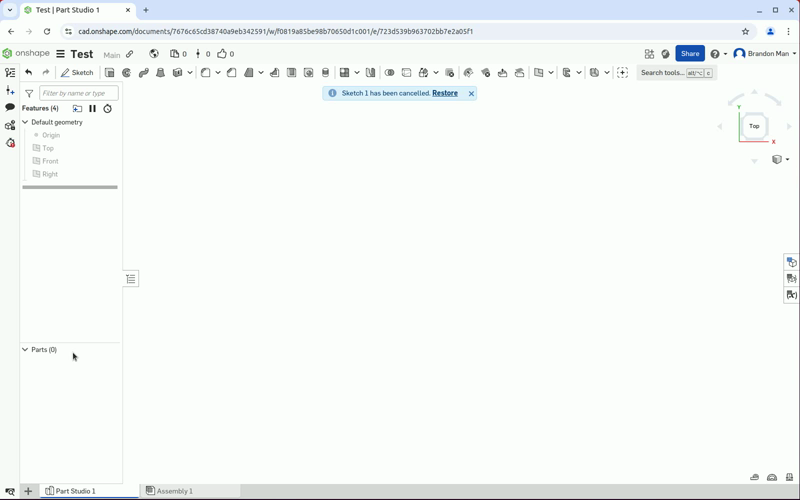
key(shift+p)
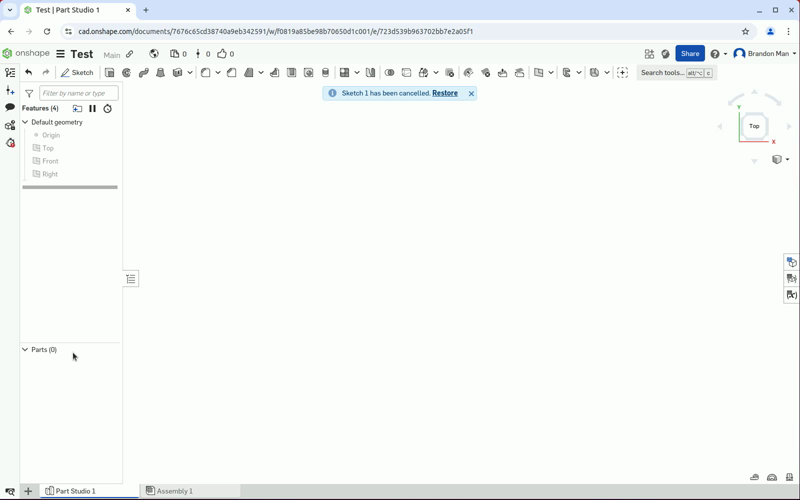
key(space)
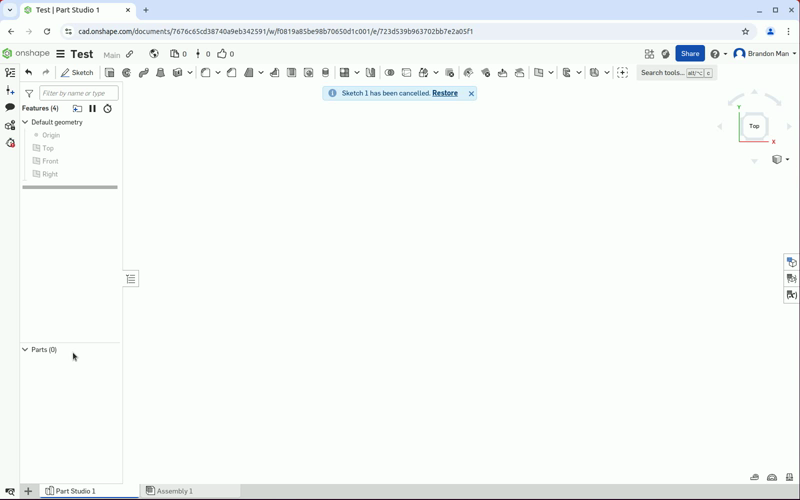
key_down(shift)
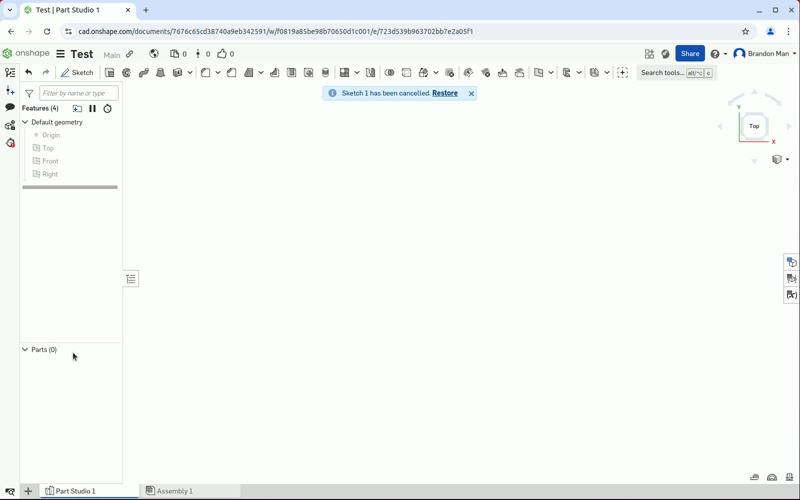
key(up)
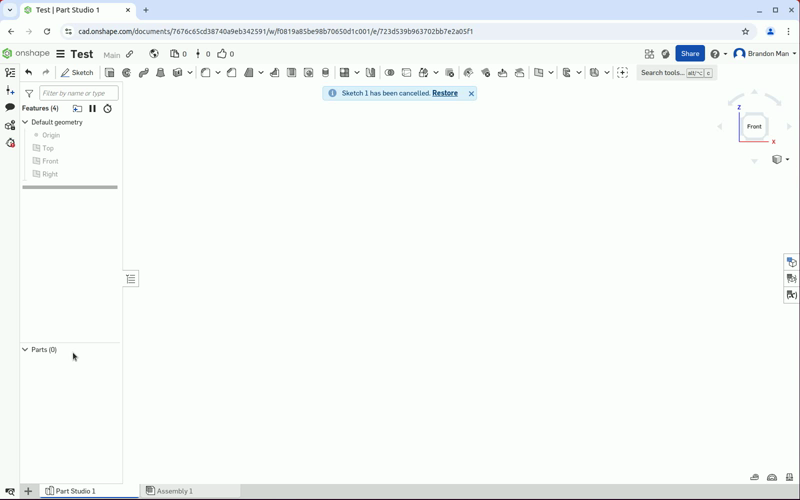
key_up(shift)
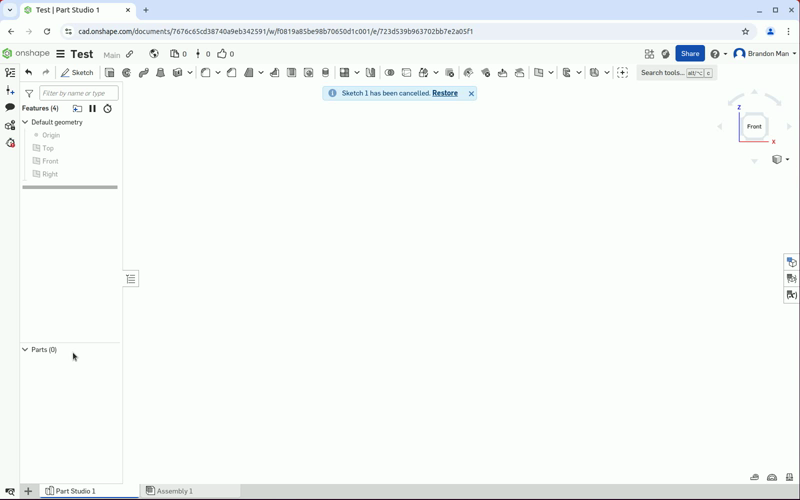
mouse_move(73, 352)
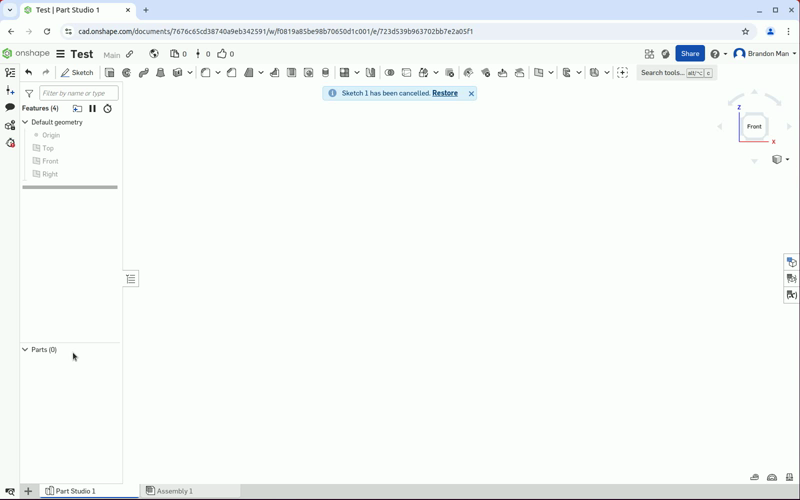
key(shift+y)
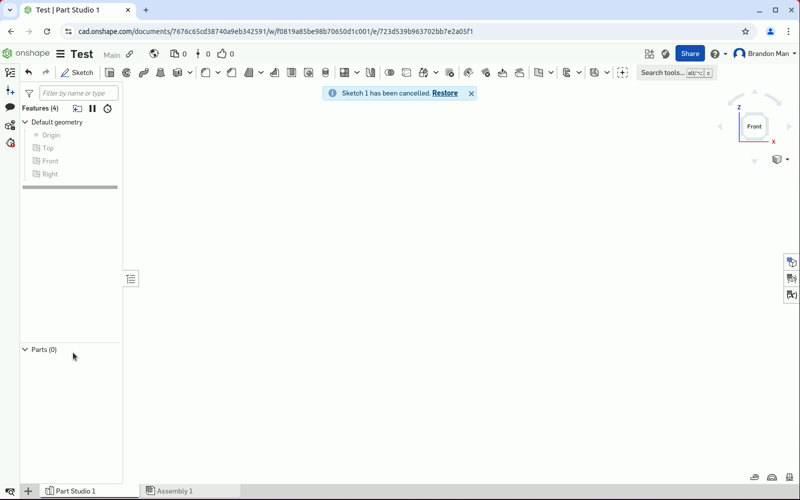
key(shift+s)
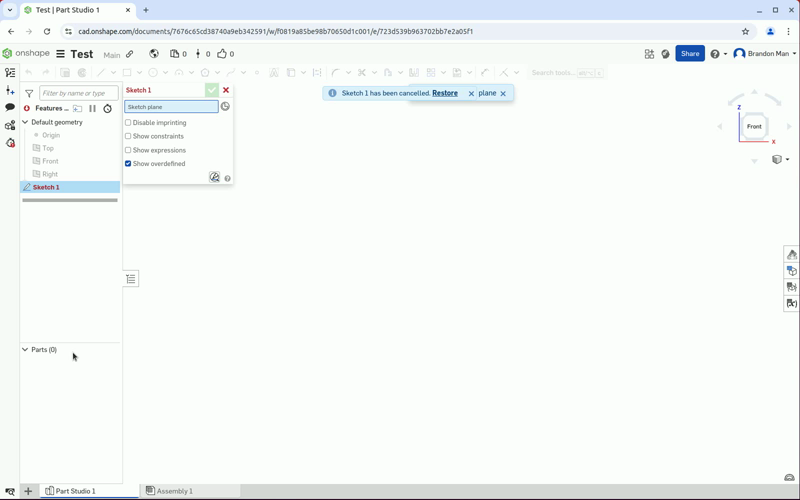
mouse_move(73, 163)
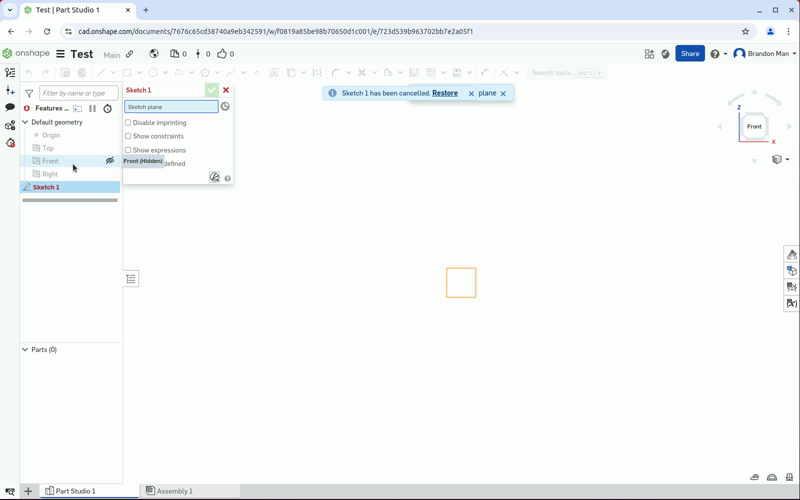
click(73, 163)
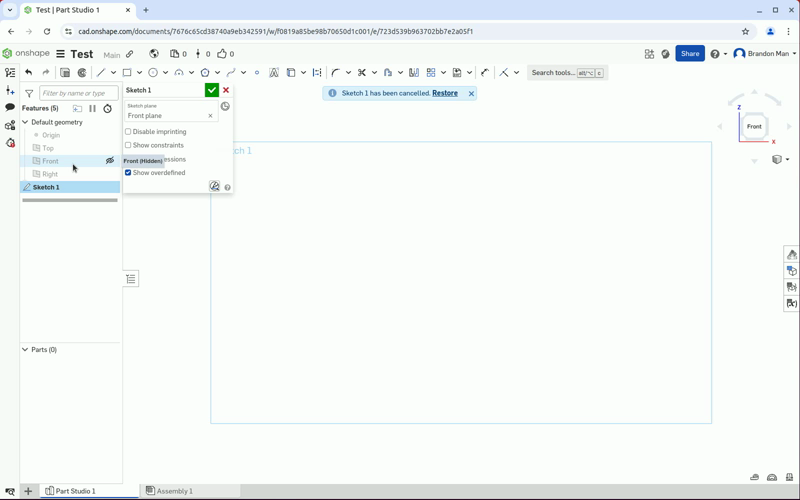
mouse_move(73, 352)
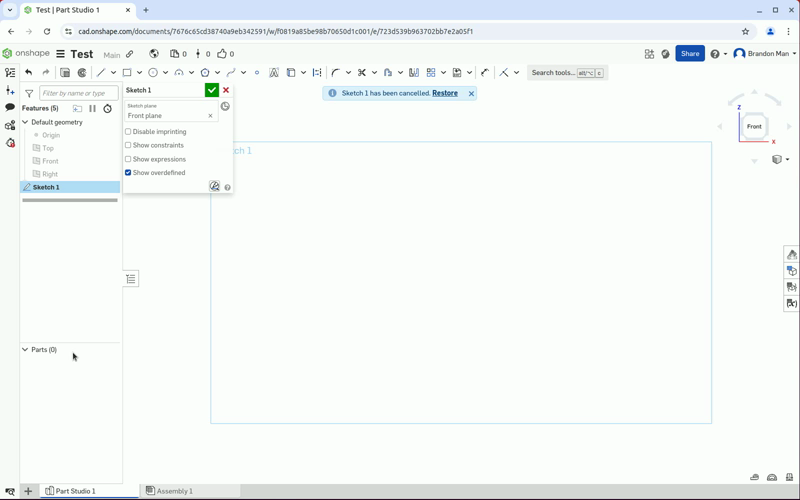
key(y)
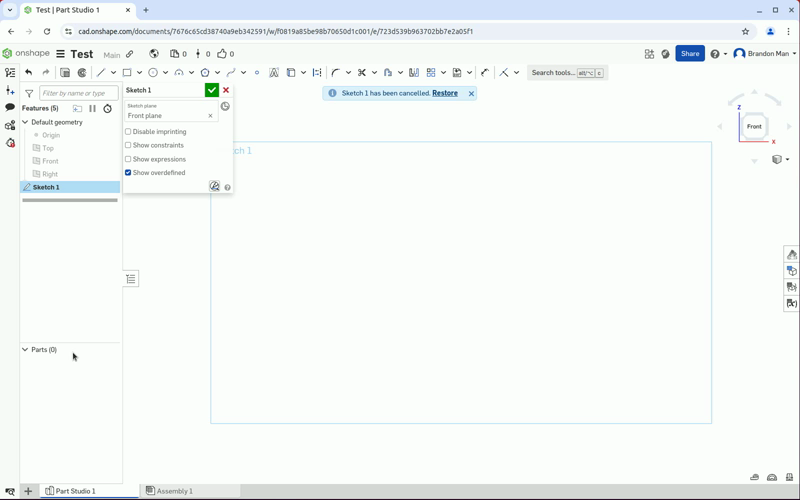
key(c)
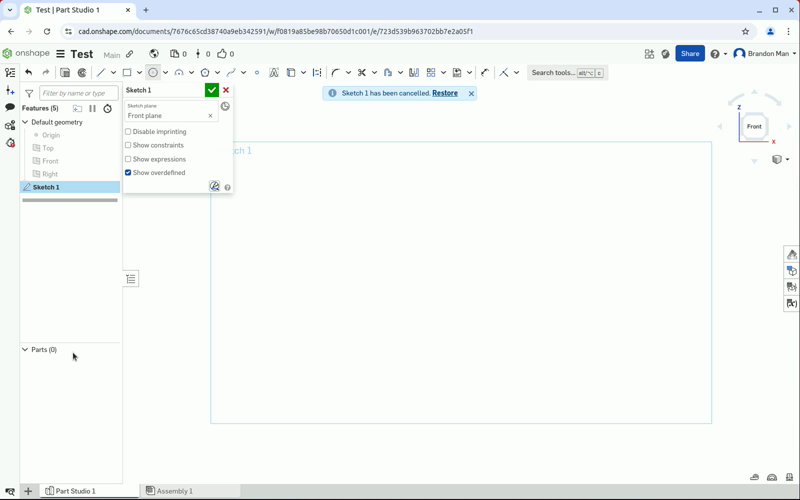
key_down(shift)
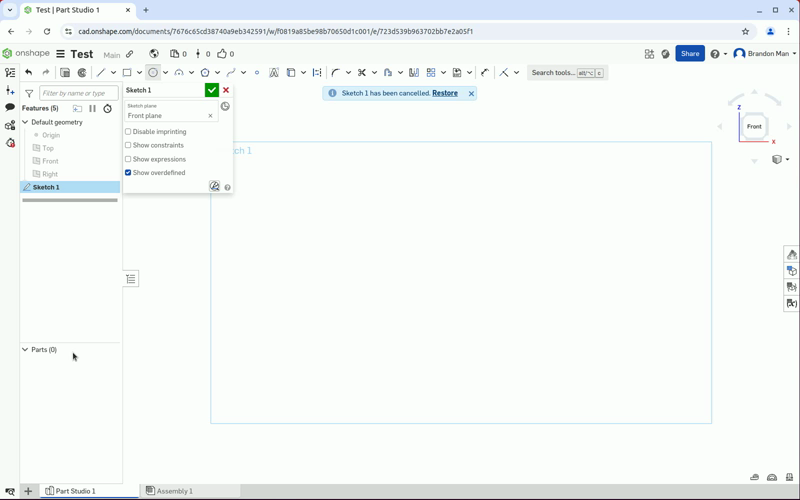
mouse_move(460, 282)
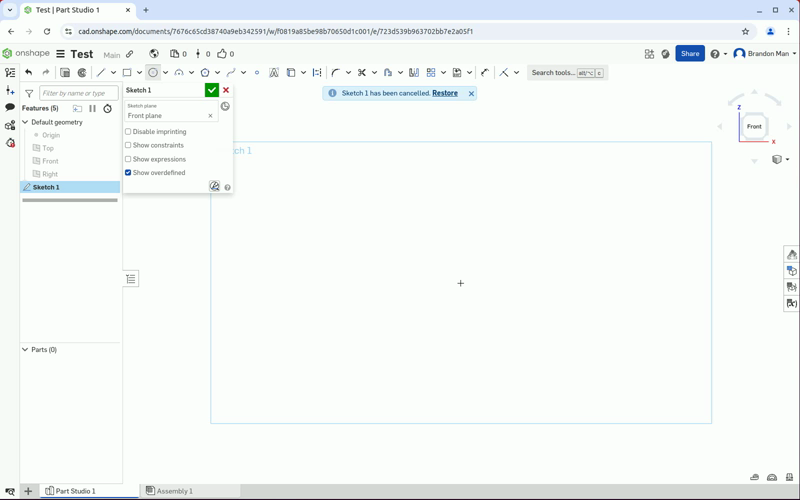
click(460, 282)
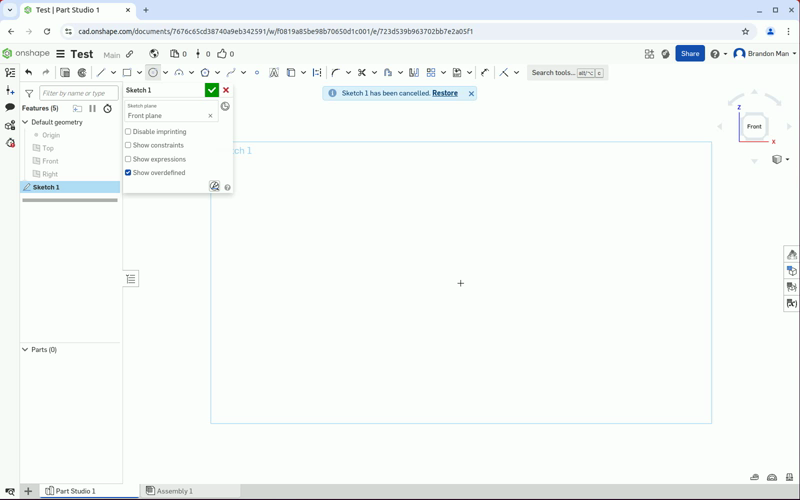
key_up(shift)
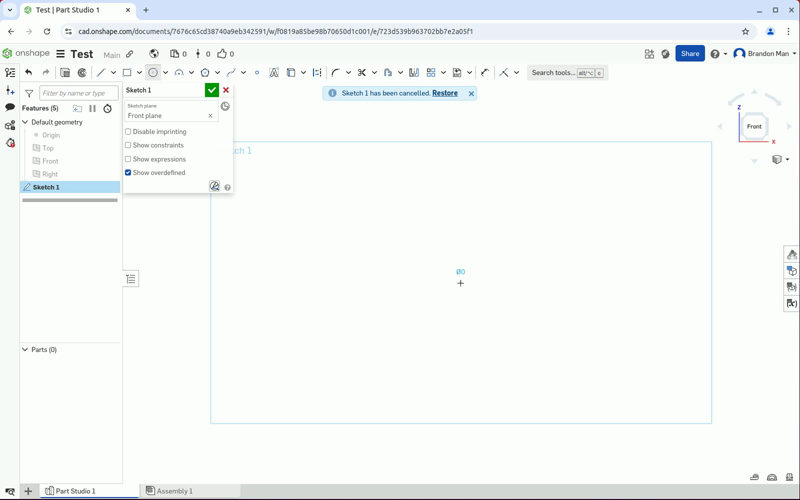
mouse_move(527, 282)
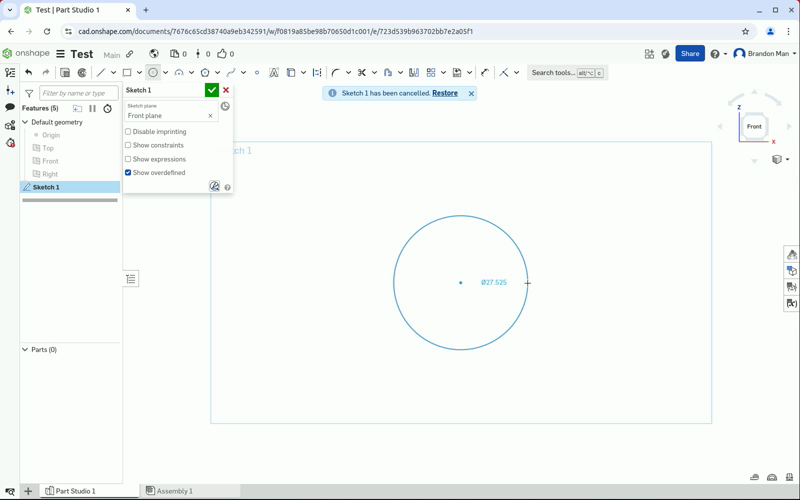
click(527, 282)
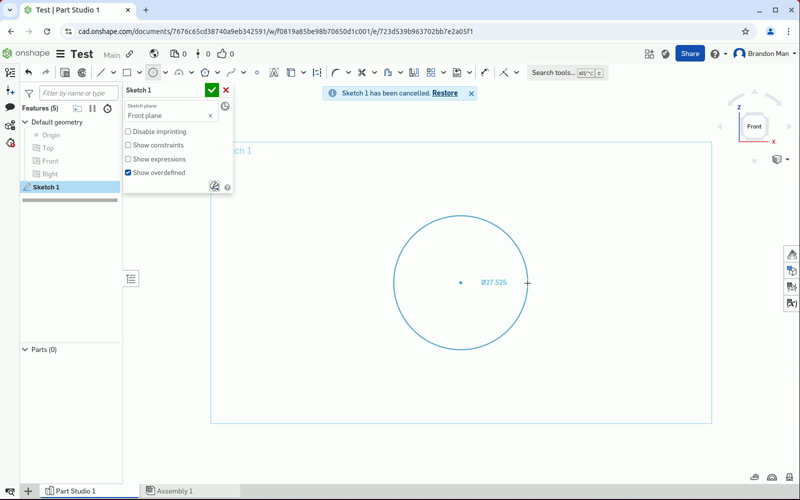
key(esc)
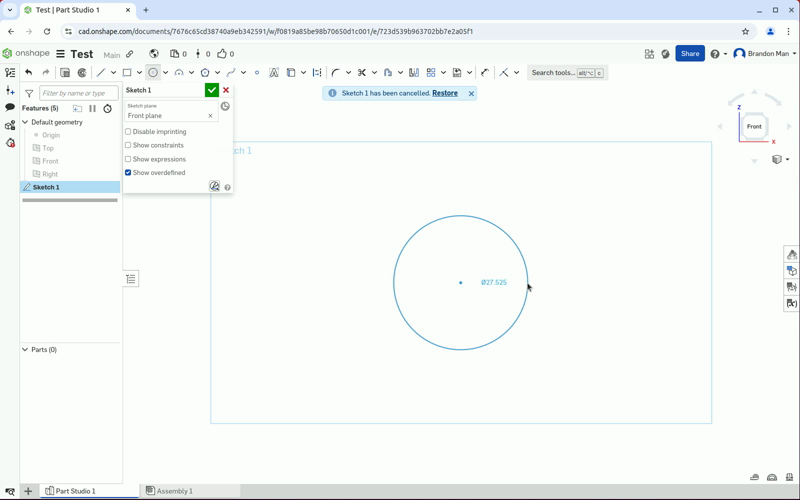
mouse_move(429, 245)
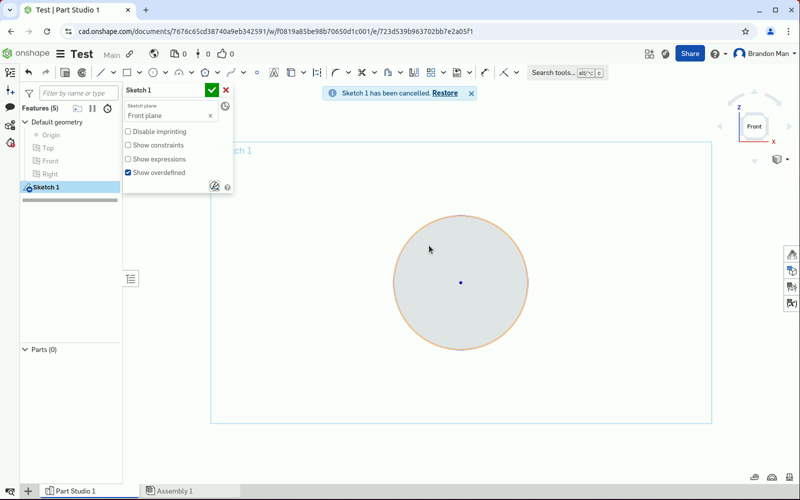
click(429, 245)
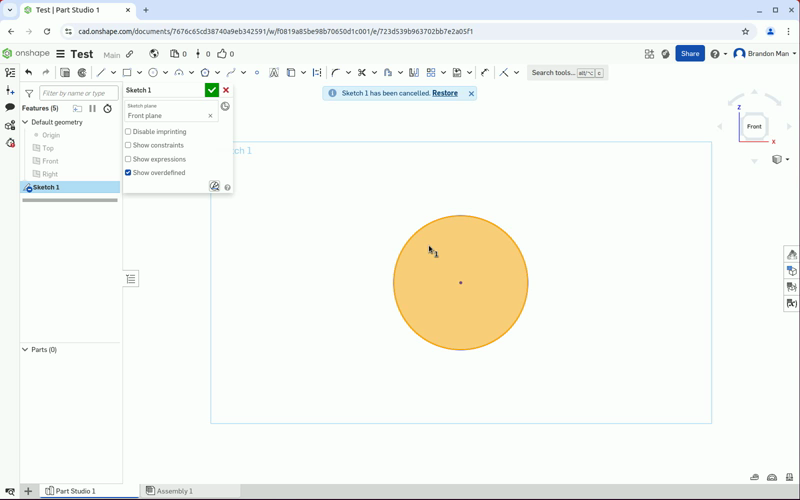
mouse_move(73, 352)
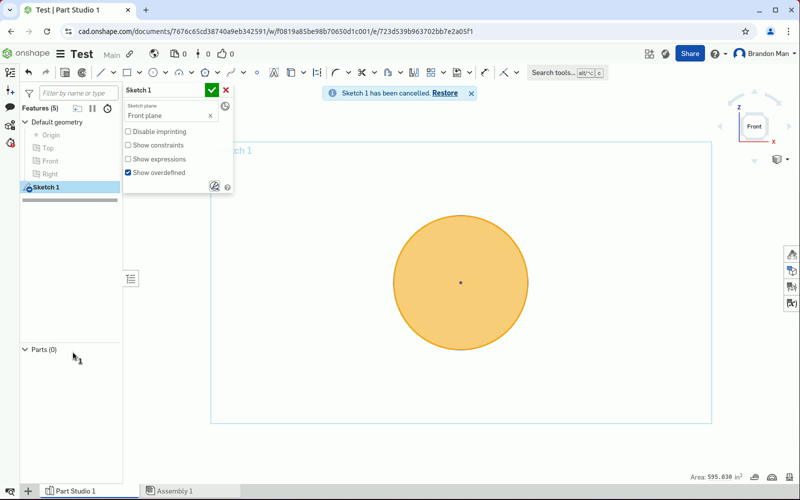
key(shift+y)
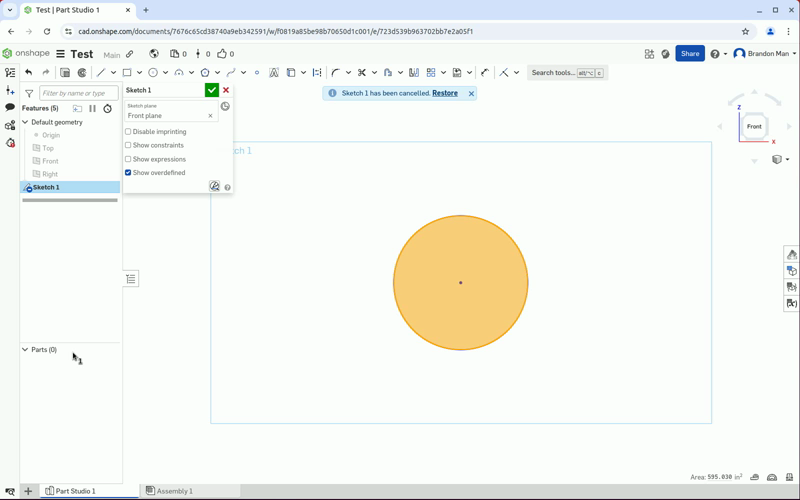
key(shift+e)
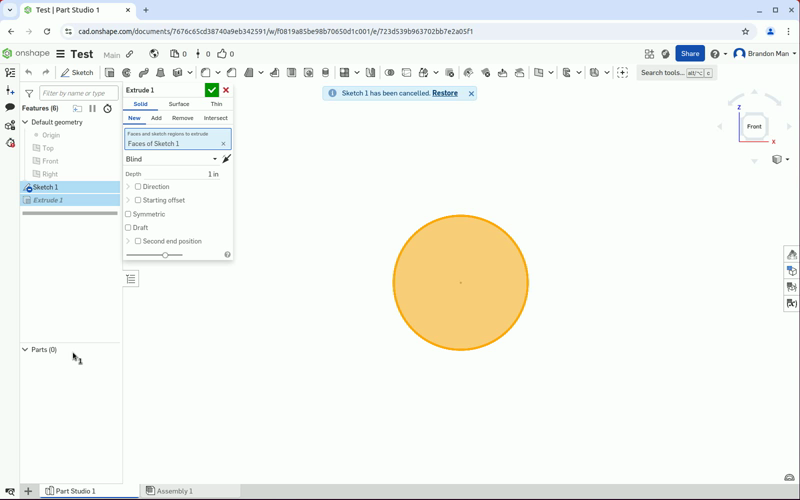
mouse_move(143, 106)
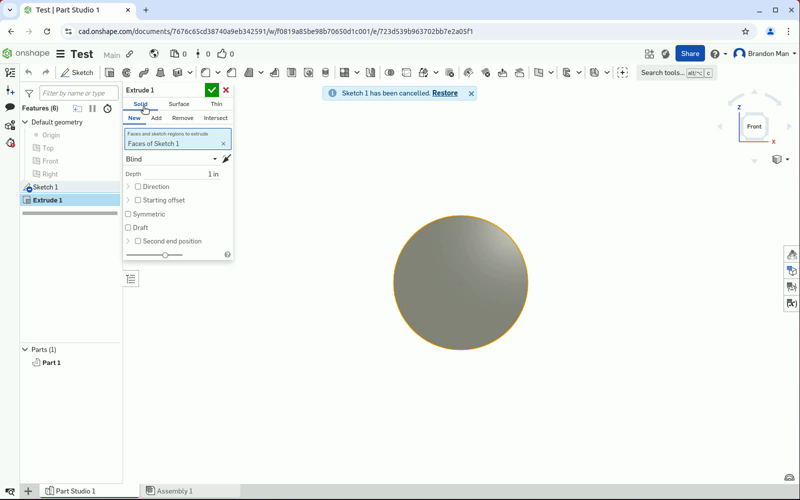
click(143, 106)
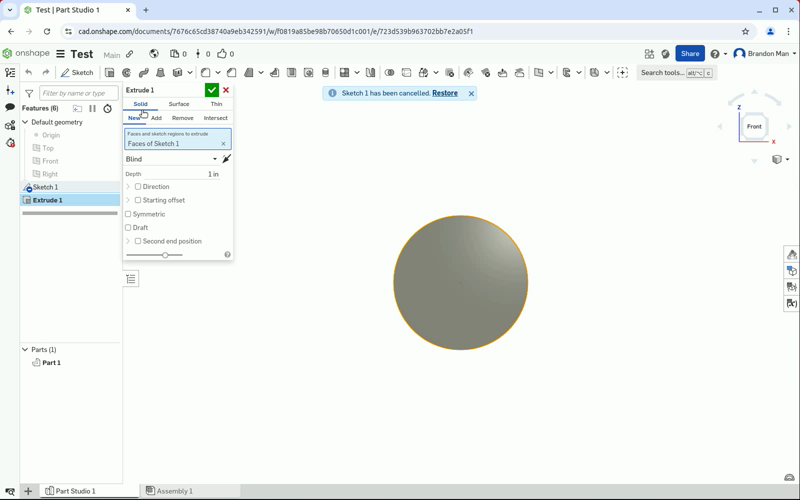
mouse_move(137, 120)
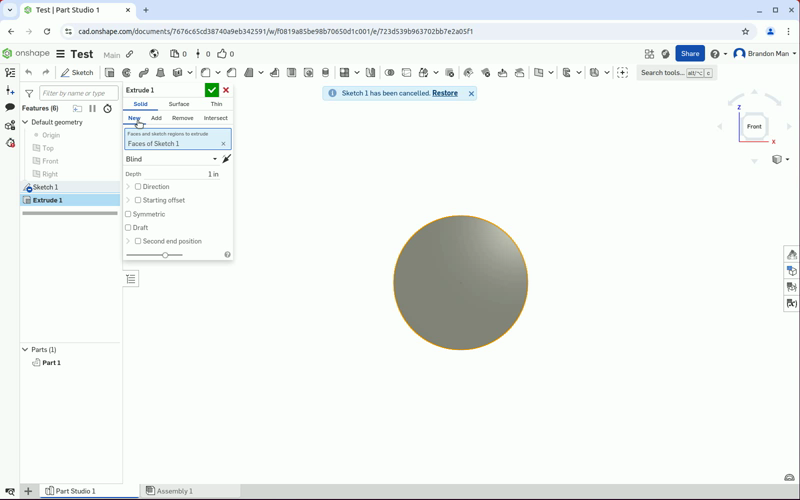
click(137, 120)
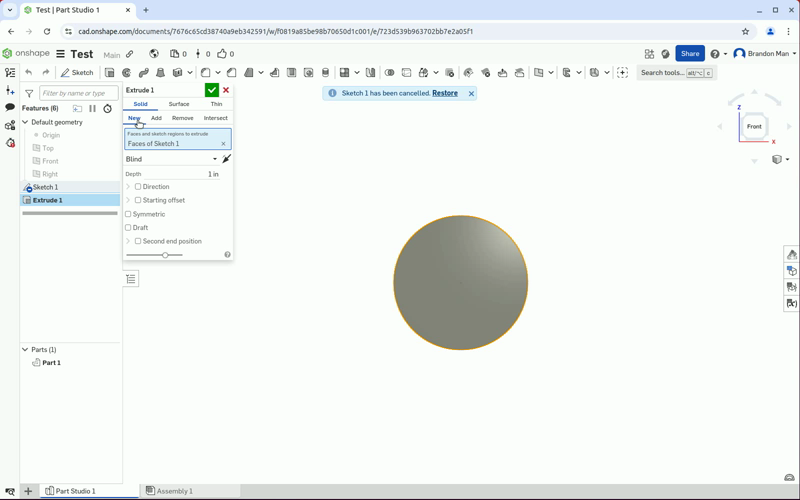
key(tab, 4)
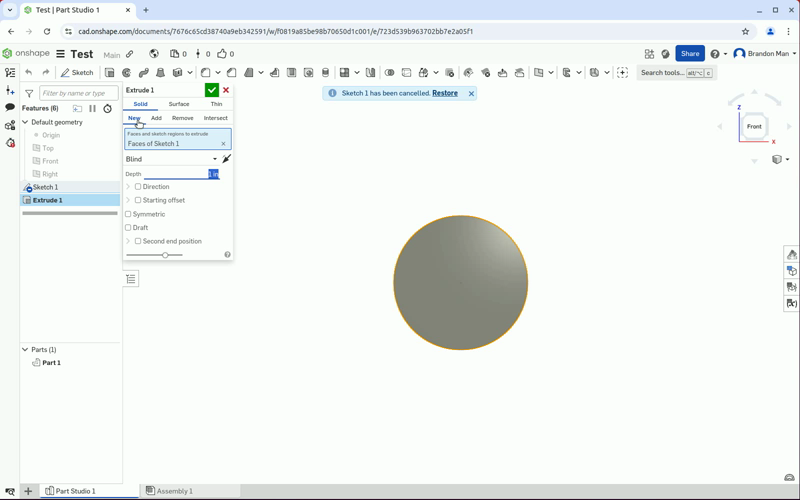
text(23.108)
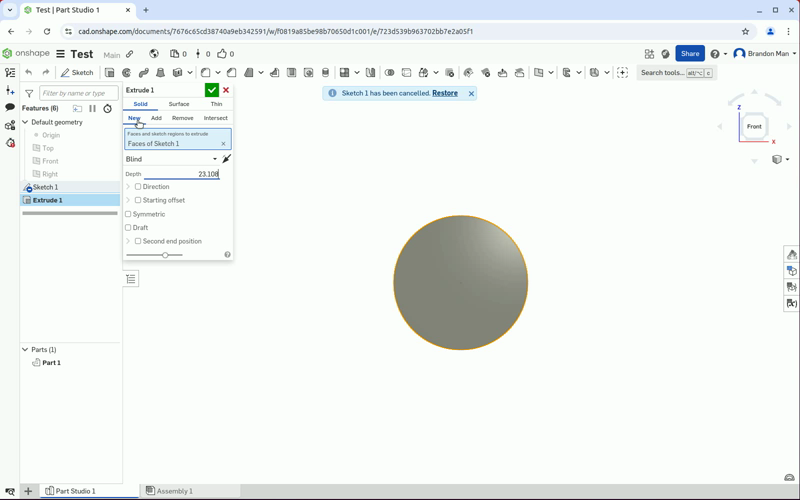
key(enter)
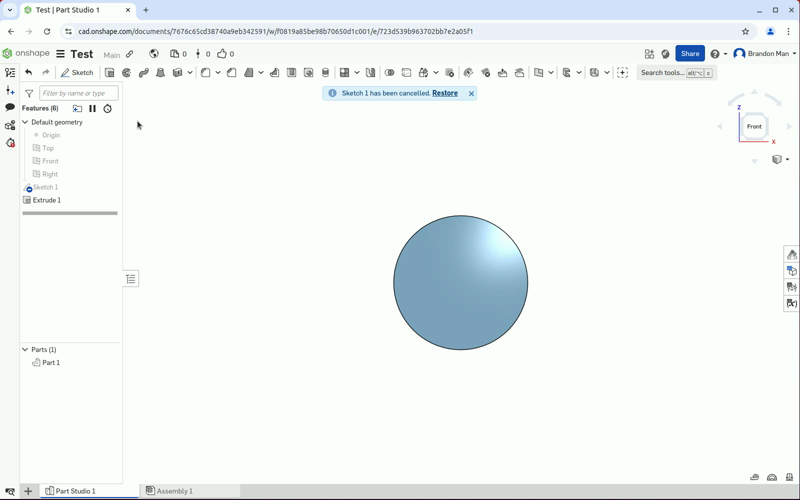
key(shift+h)
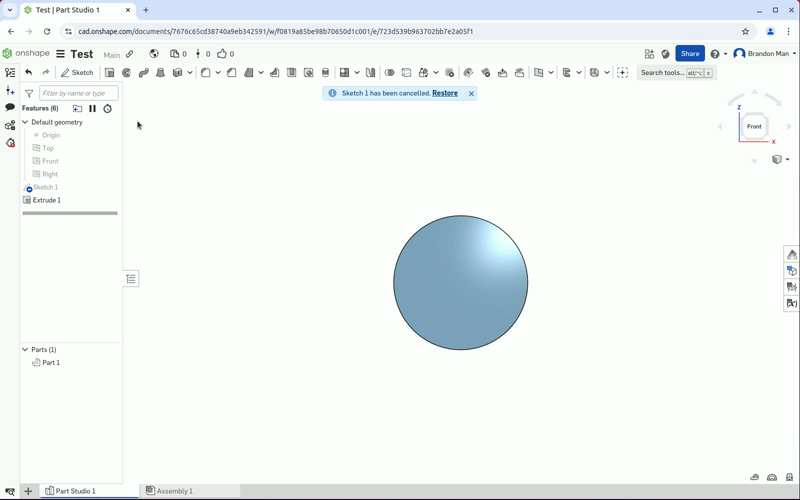
key(shift+h)
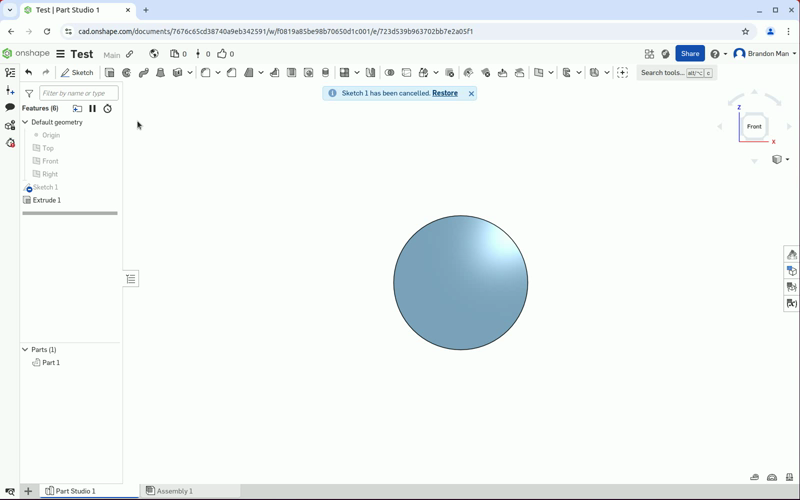
mouse_move(73, 189)
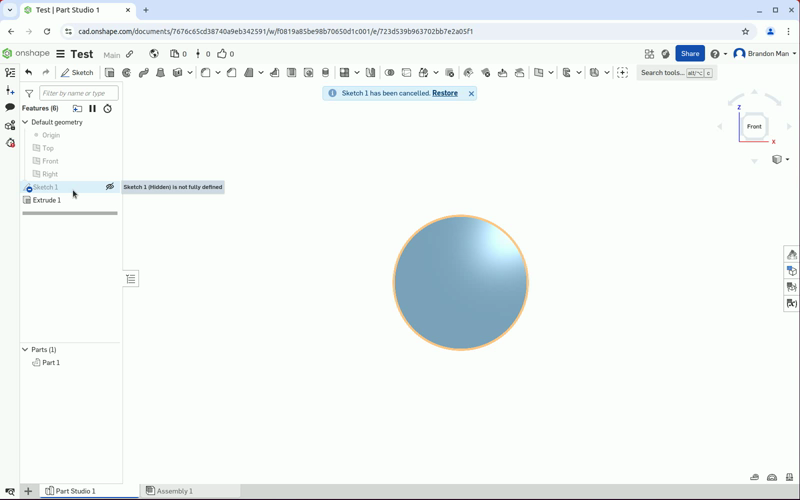
click(73, 189)
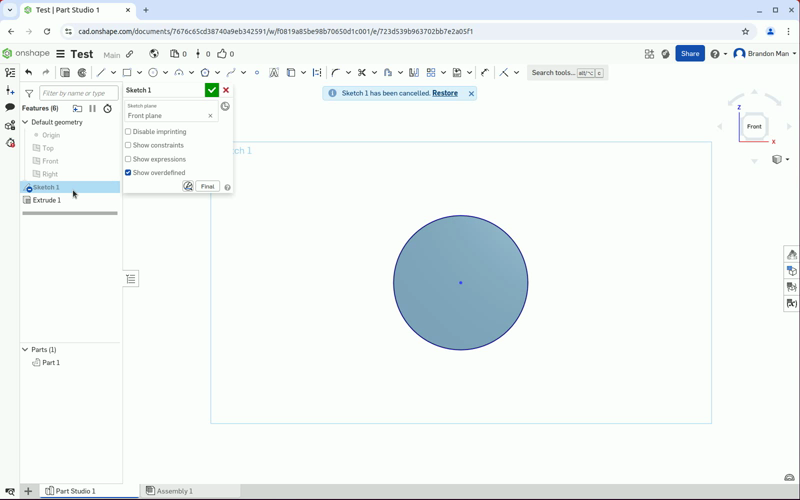
mouse_move(229, 92)
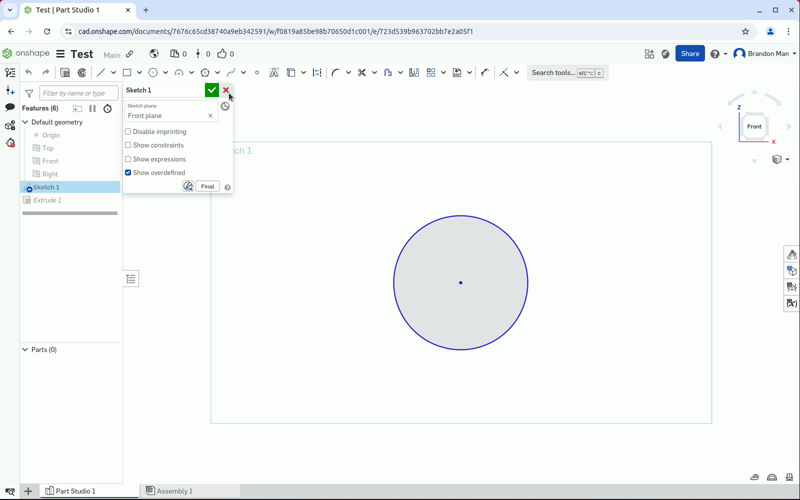
click(229, 92)
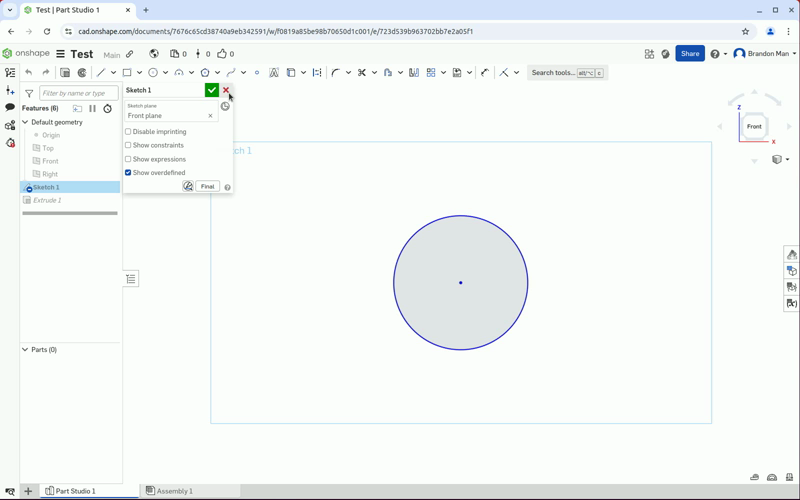
key(shift+s)
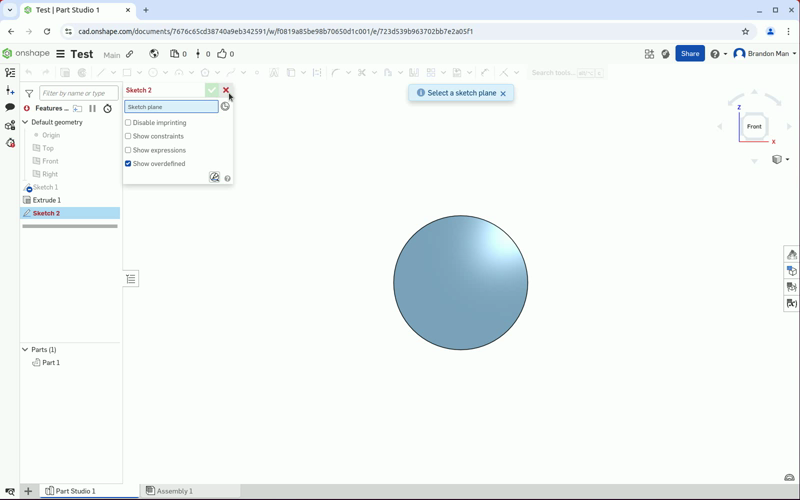
mouse_move(73, 163)
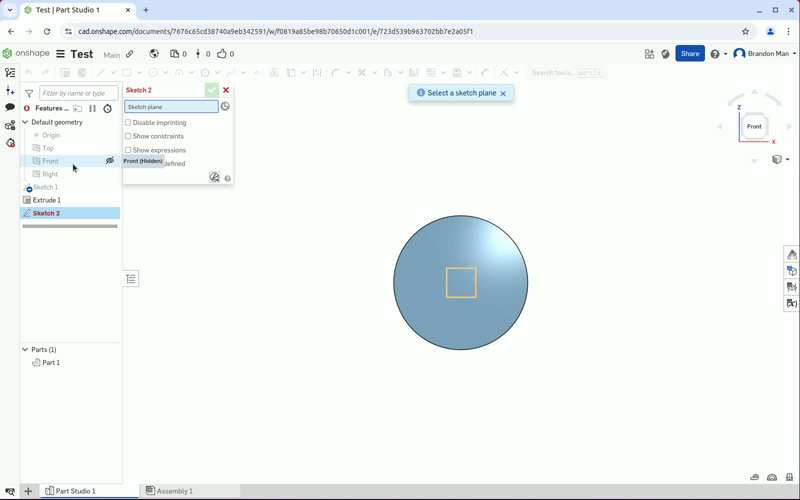
click(73, 163)
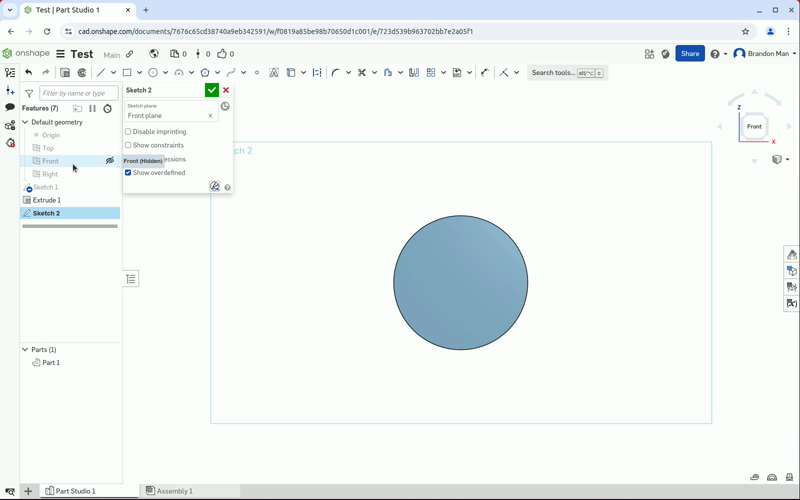
mouse_move(73, 352)
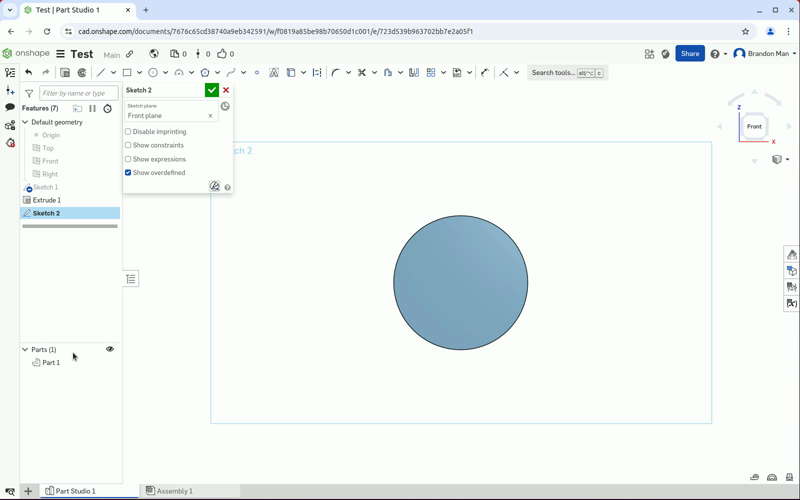
key(y)
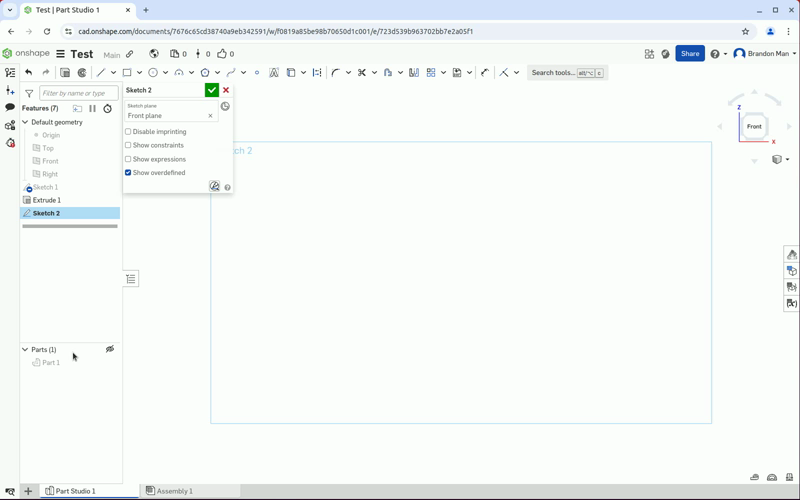
key(c)
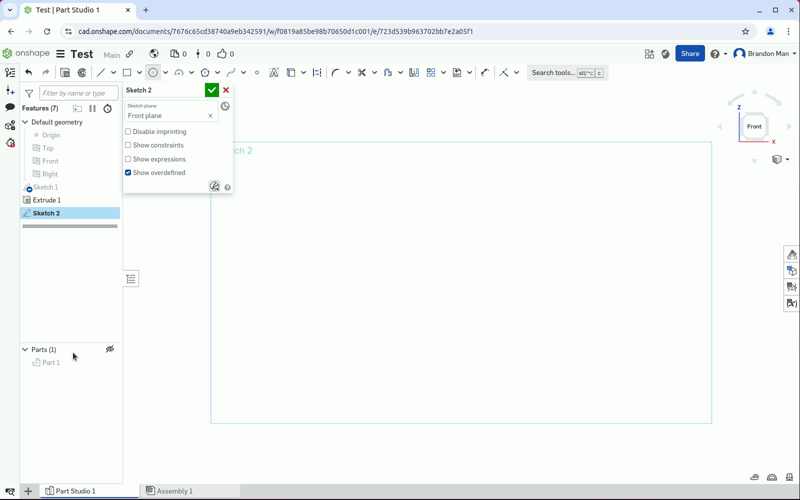
key_down(shift)
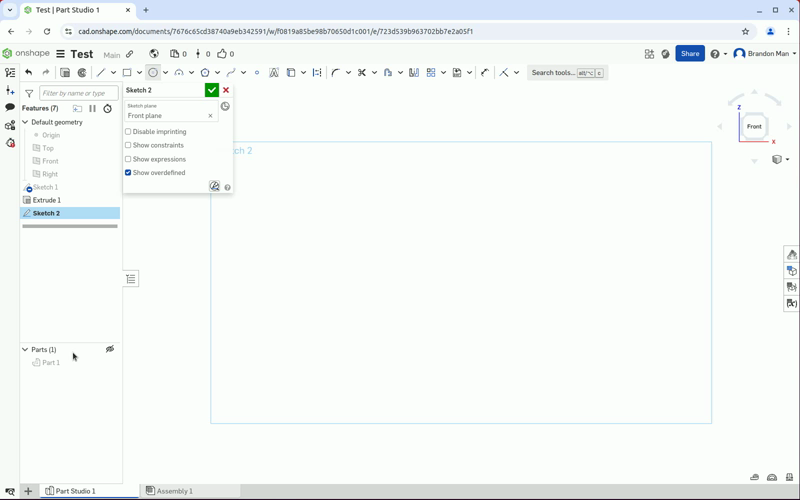
mouse_move(461, 282)
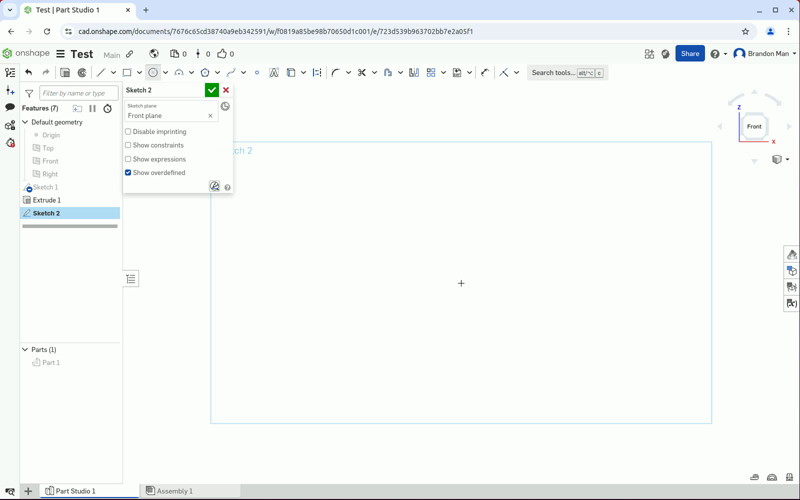
click(461, 282)
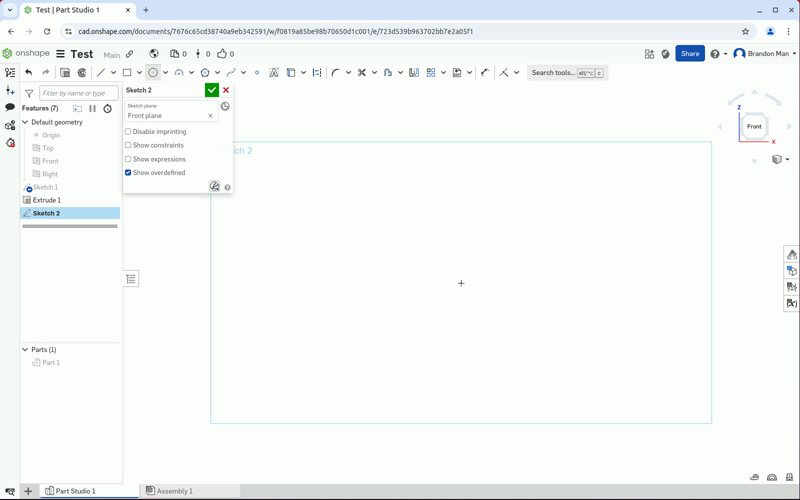
key_up(shift)
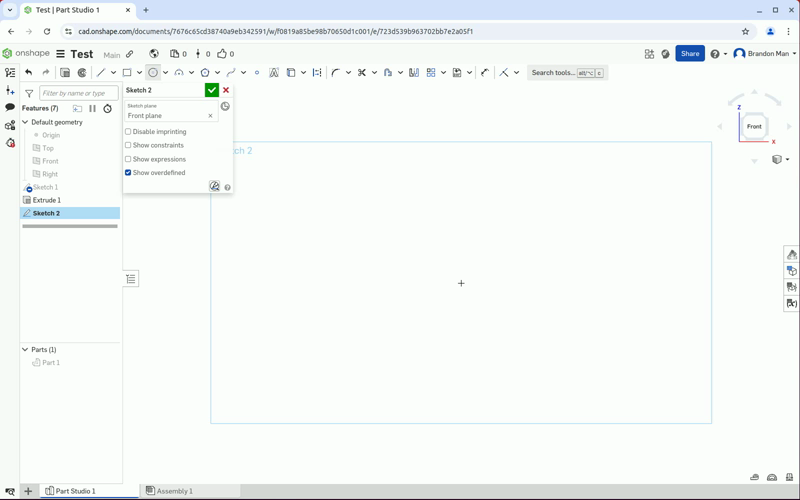
mouse_move(532, 282)
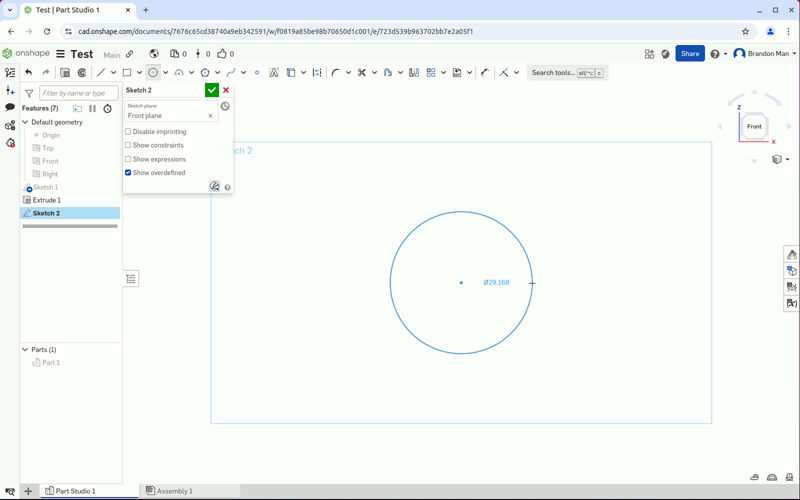
click(532, 282)
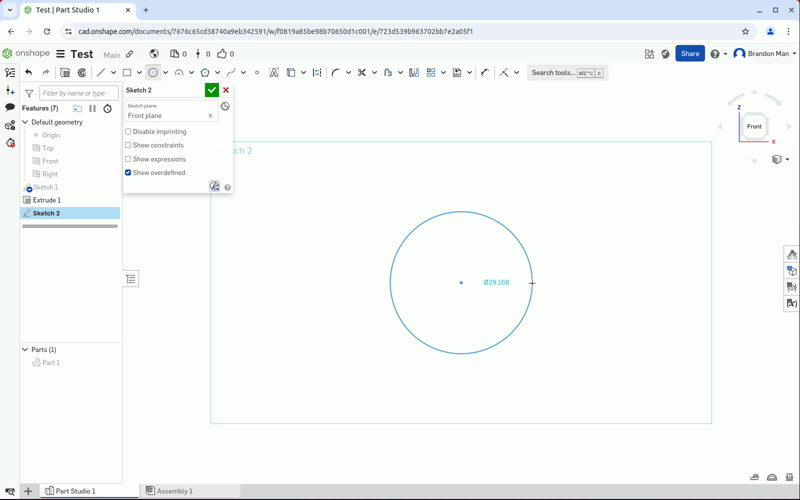
key(esc)
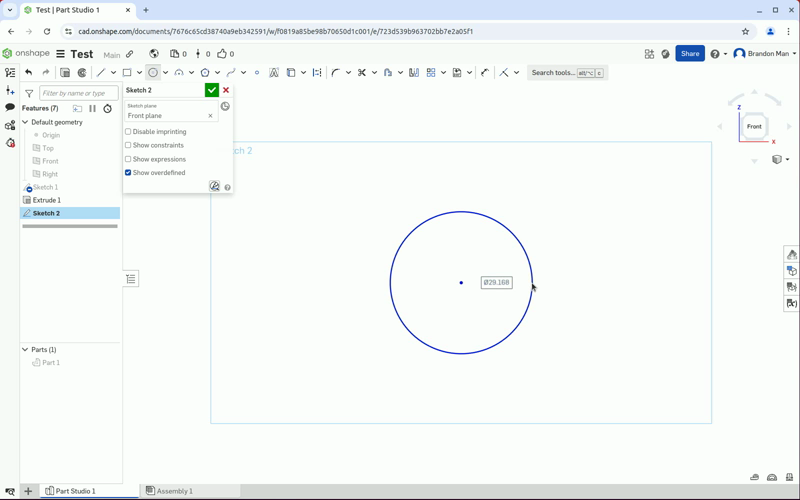
mouse_move(512, 291)
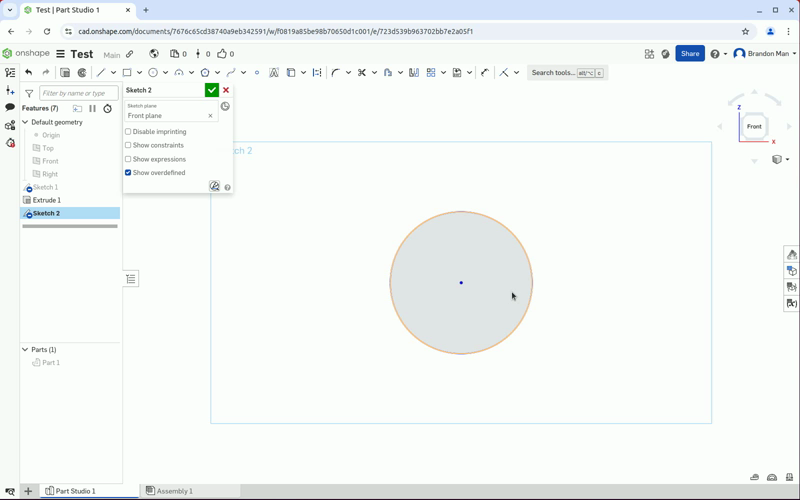
click(512, 291)
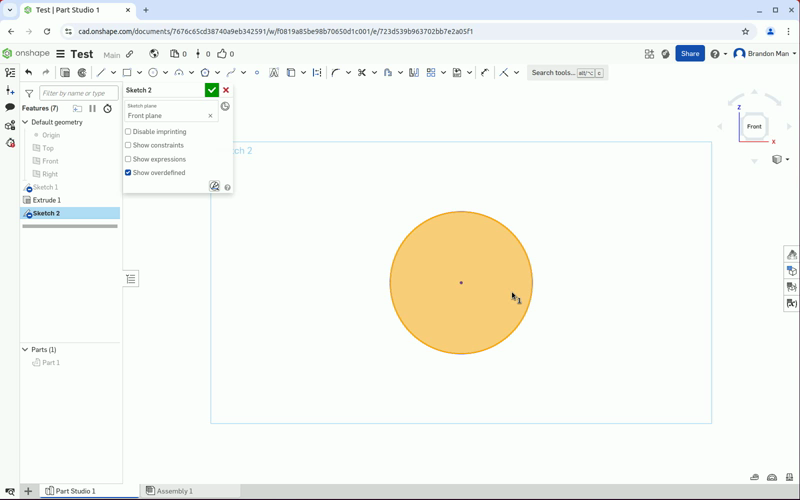
mouse_move(73, 352)
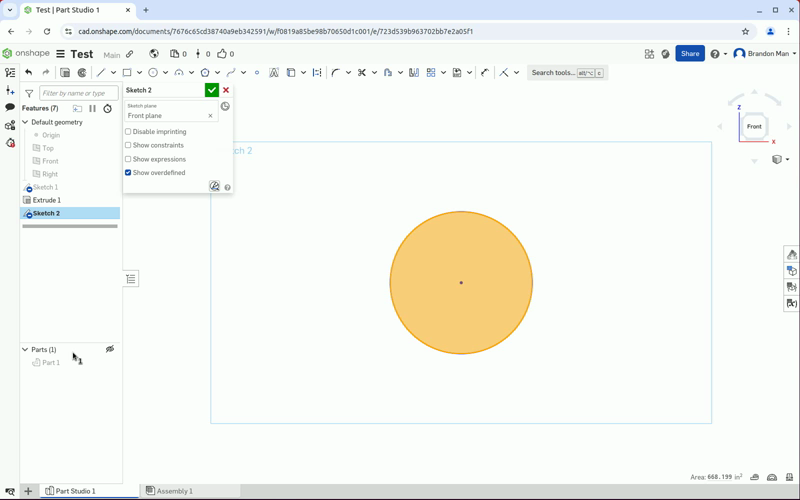
key(shift+y)
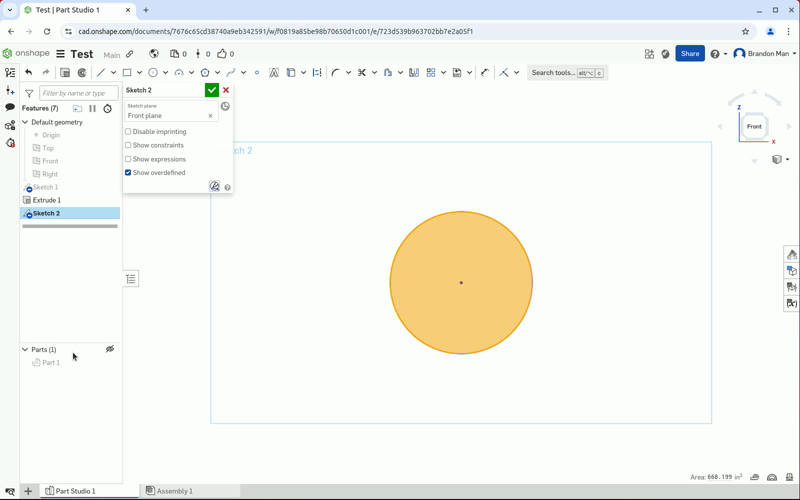
key(shift+e)
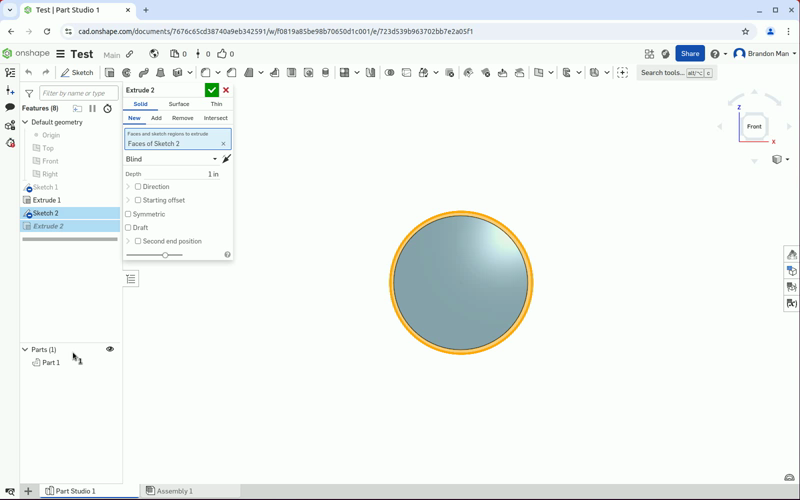
mouse_move(143, 106)
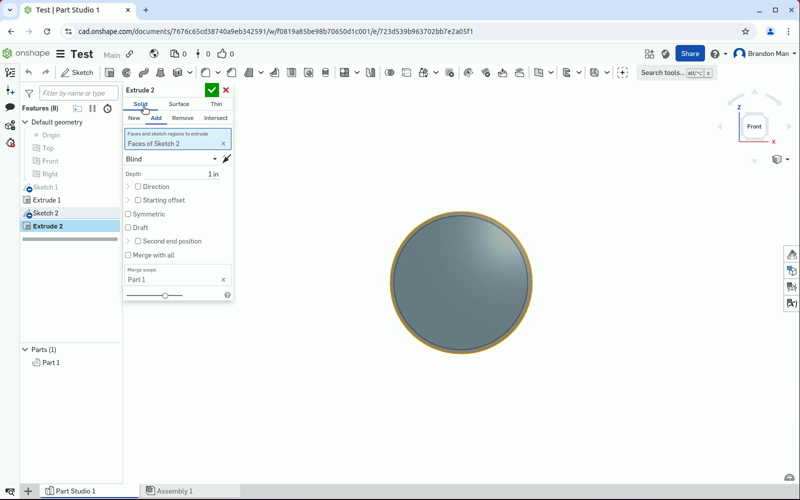
click(143, 106)
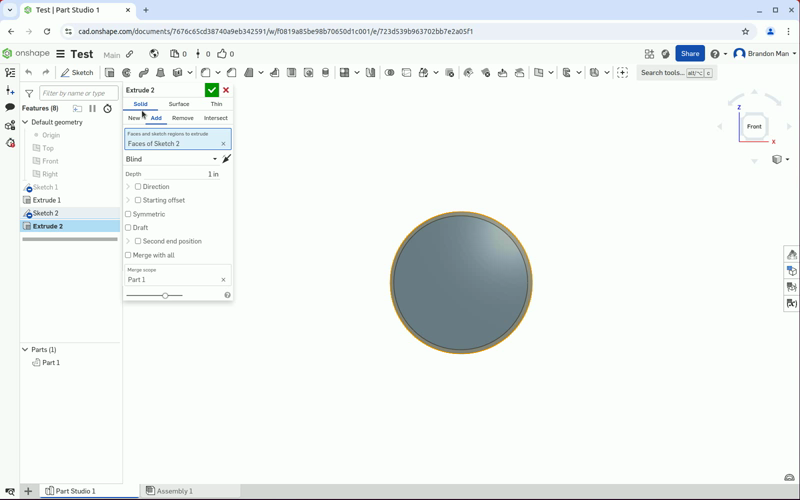
mouse_move(137, 120)
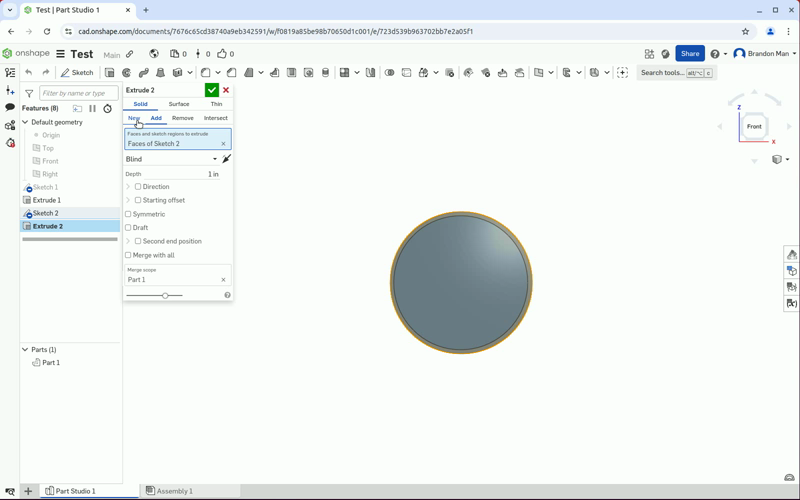
click(137, 120)
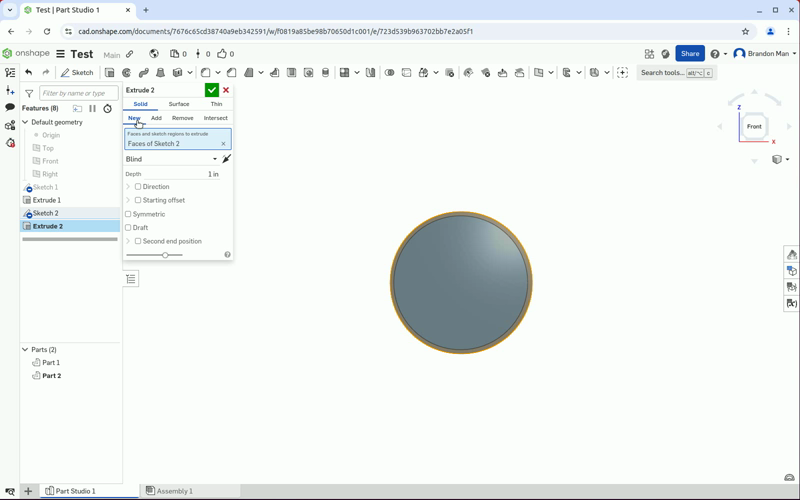
key(tab, 4)
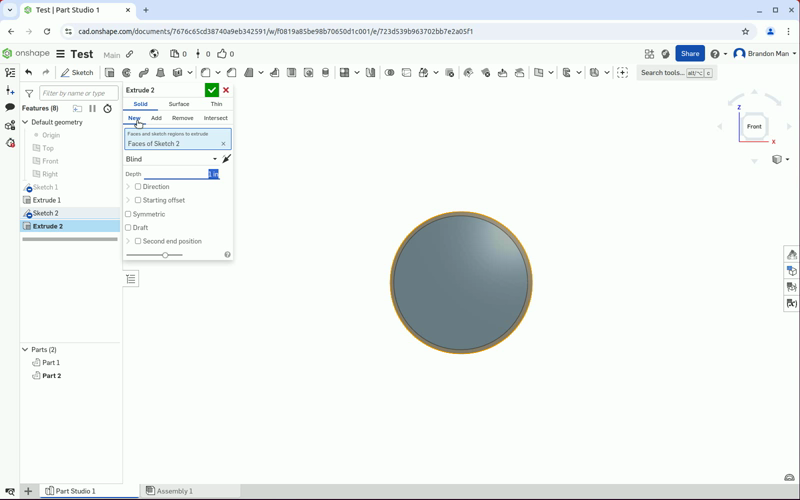
text(-23.108)
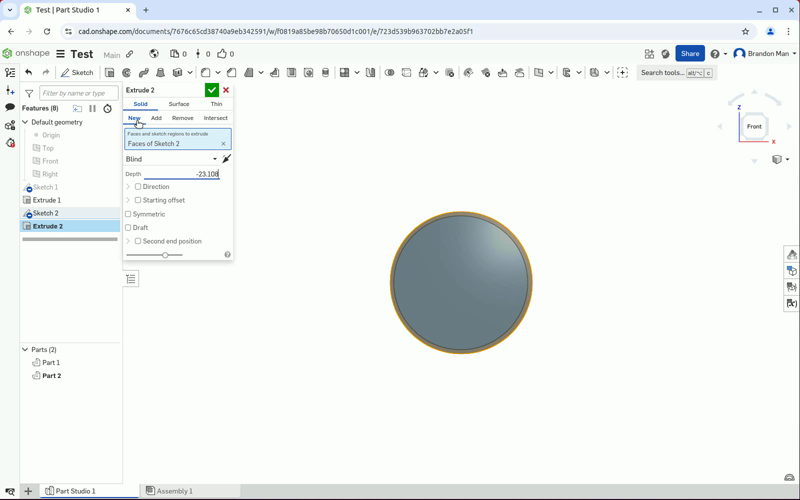
key(enter)
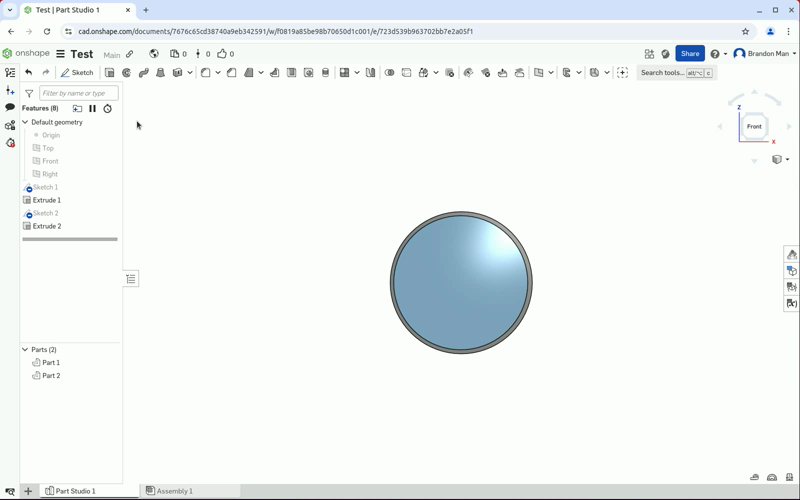
key(shift+h)
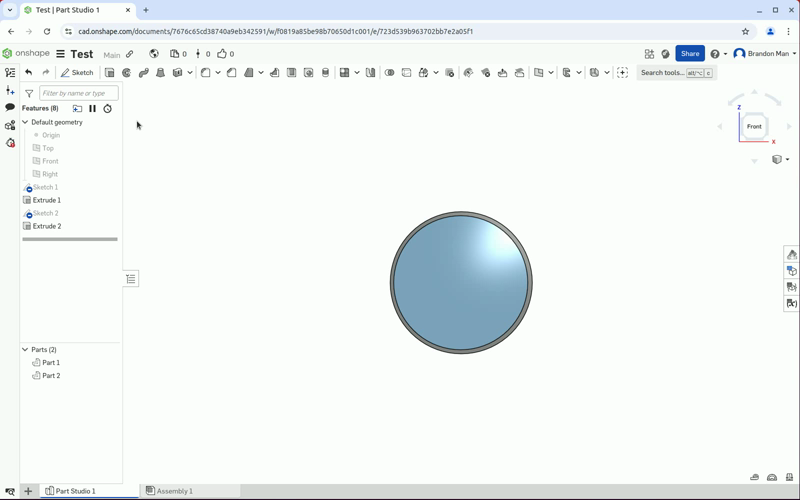
key(shift+h)
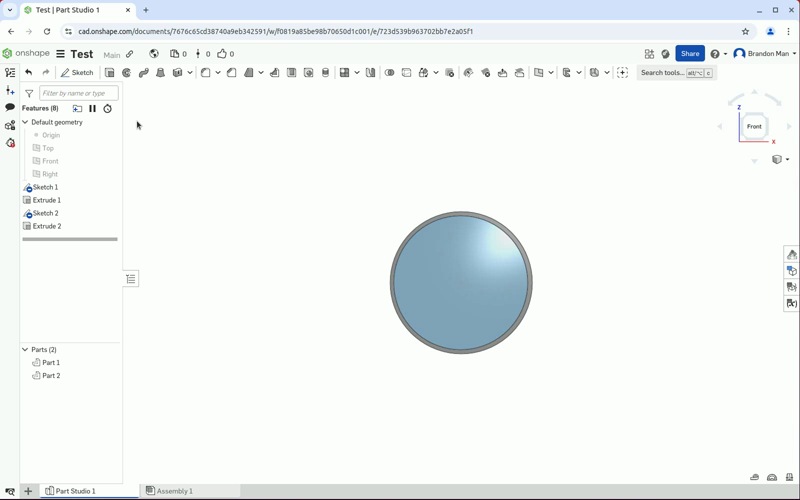
key(shift+7)
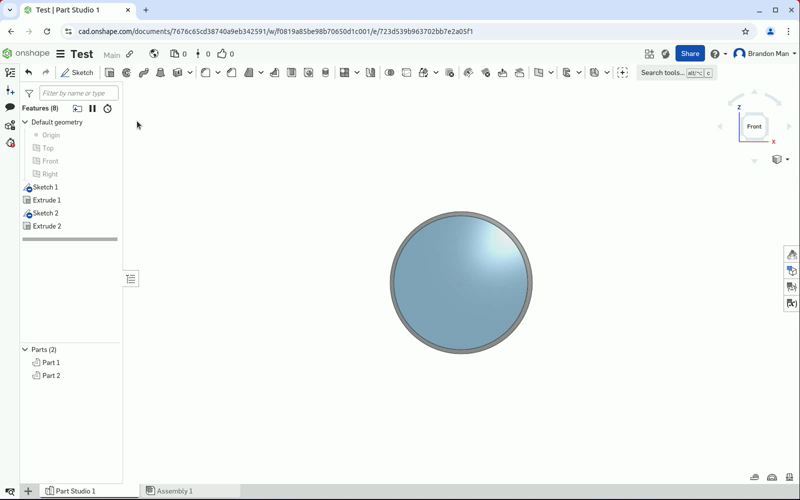
key(left, 2)
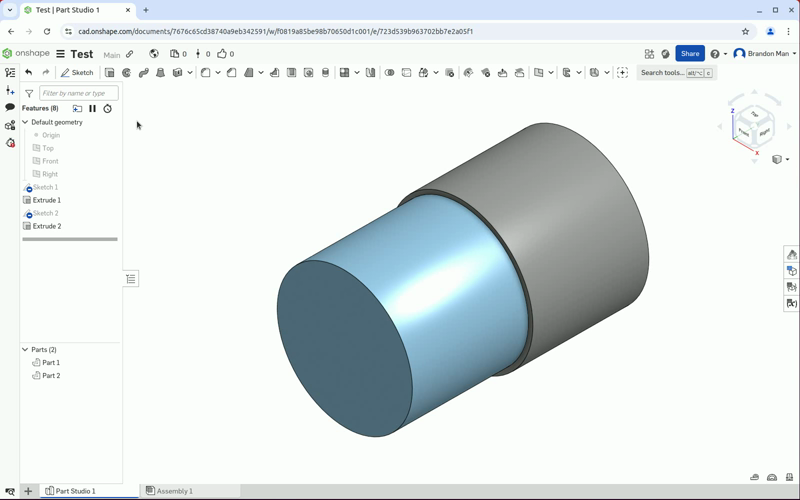
key(down, 2)
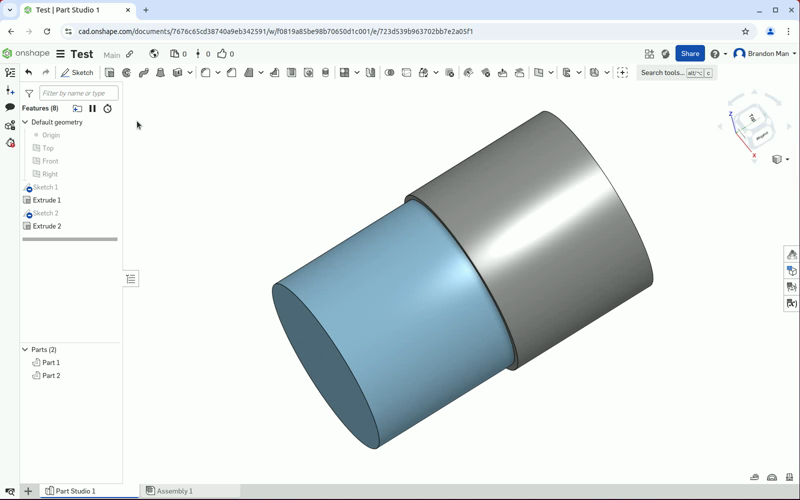
key(up, 2)
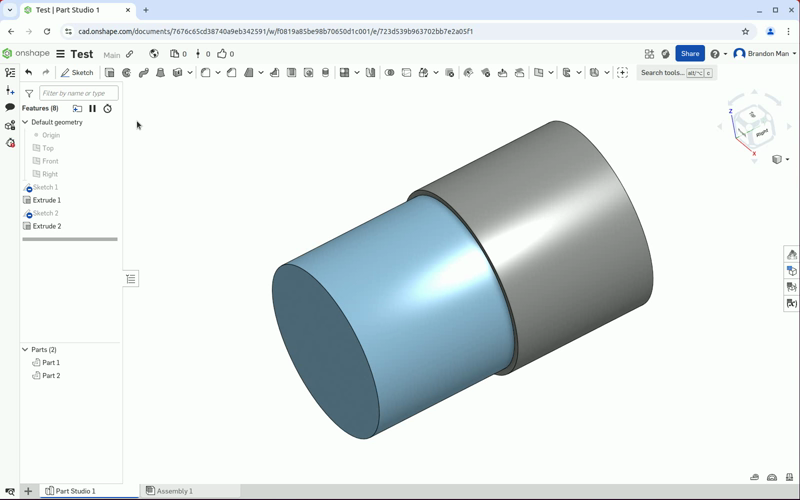
key(right, 2)
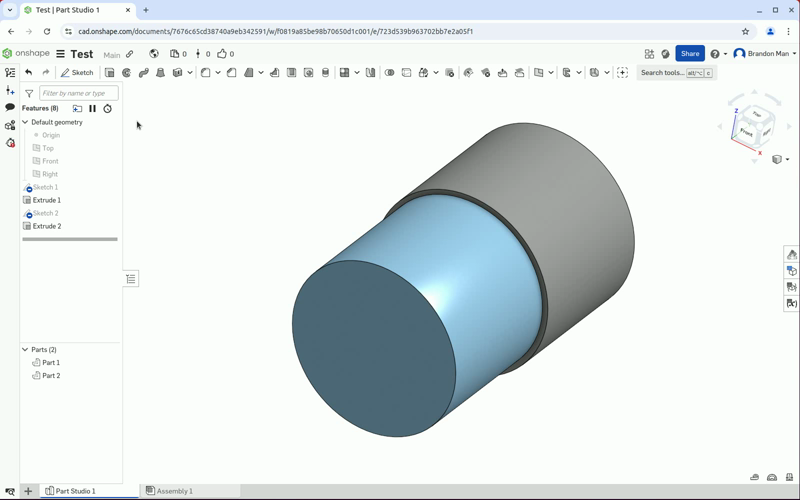
mouse_move(73, 189)
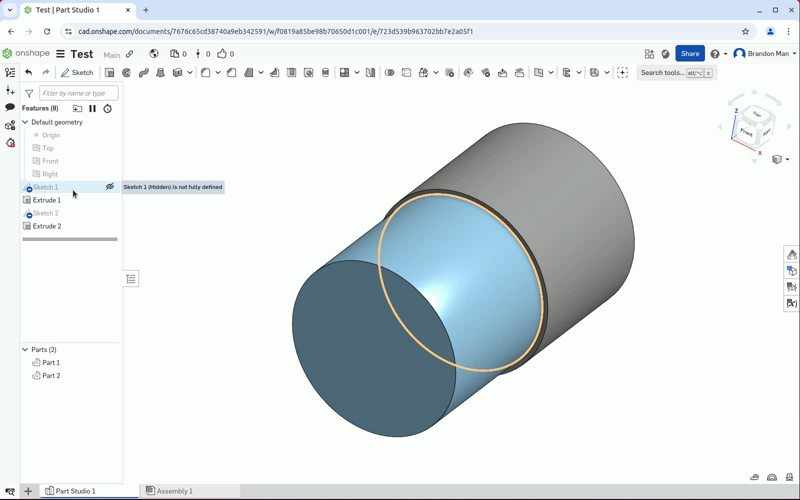
click(73, 189)